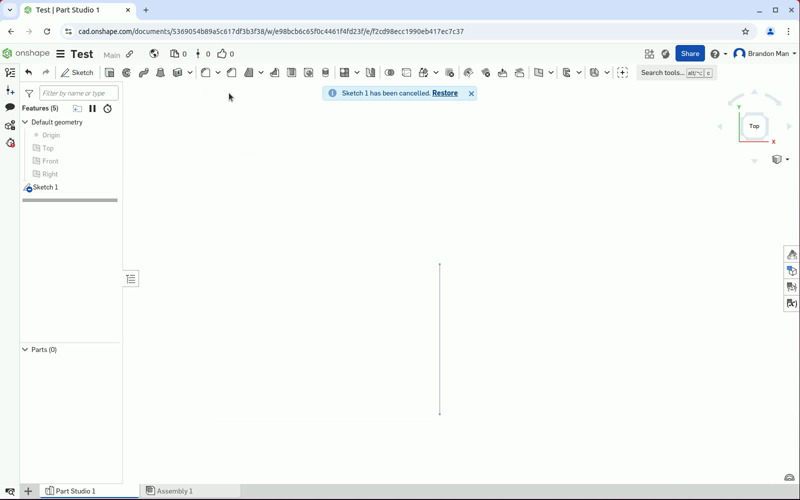
key(shift+h)
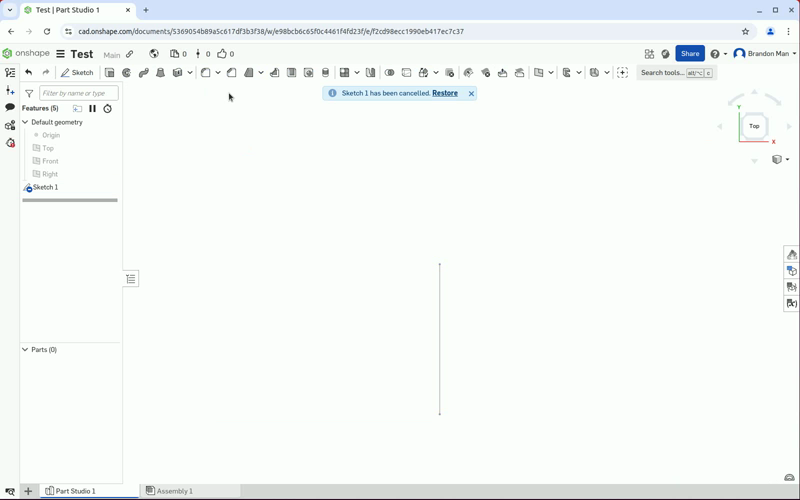
key(shift+s)
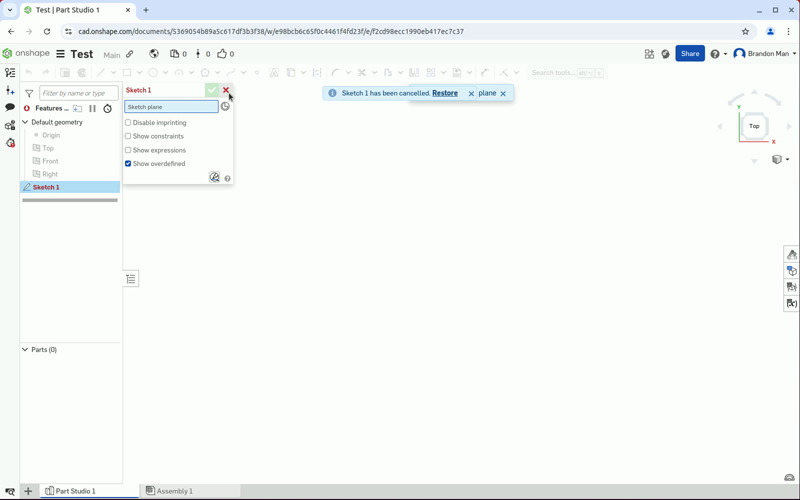
mouse_move(73, 150)
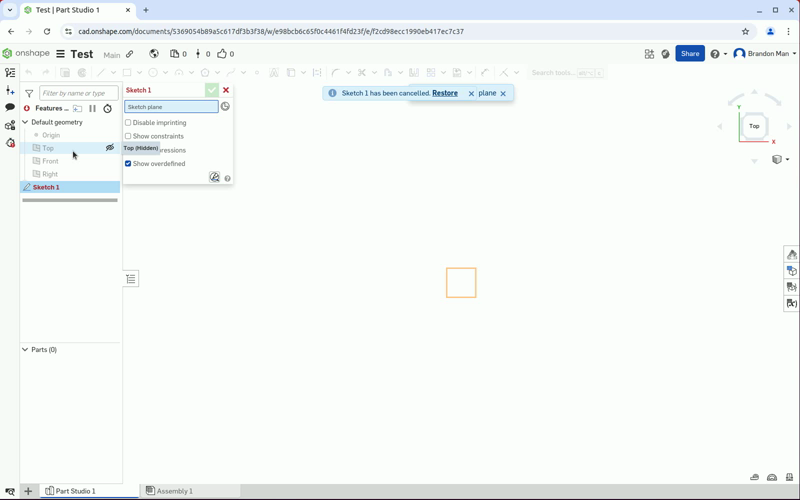
click(73, 150)
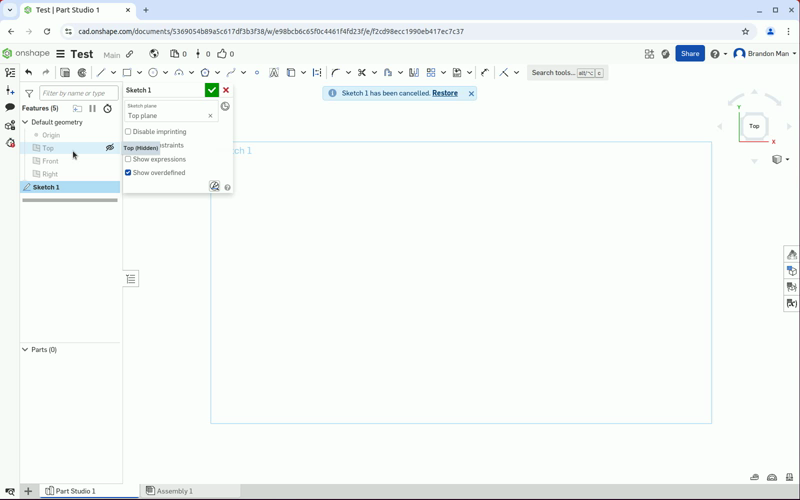
mouse_move(73, 352)
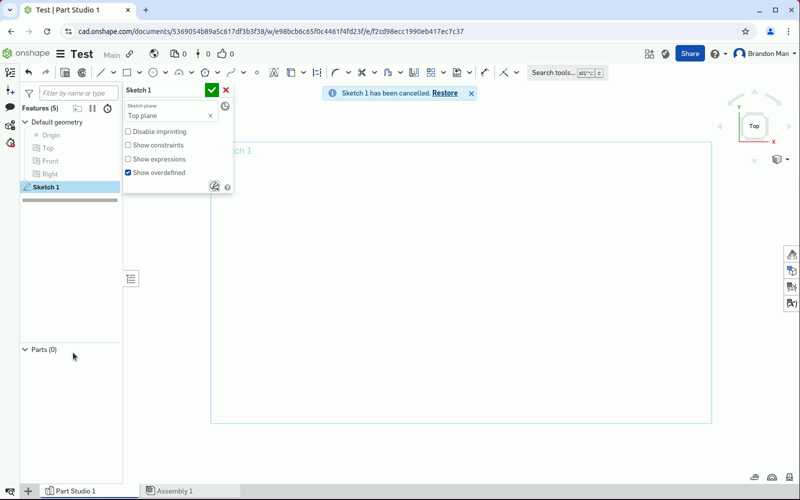
key(y)
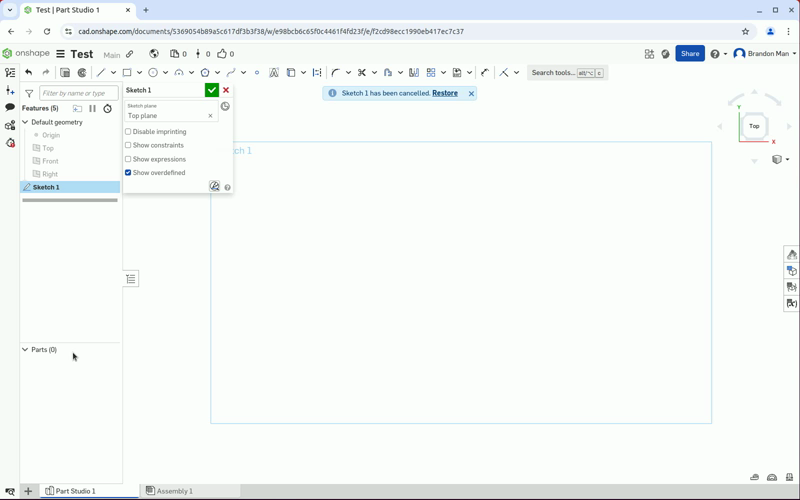
key(c)
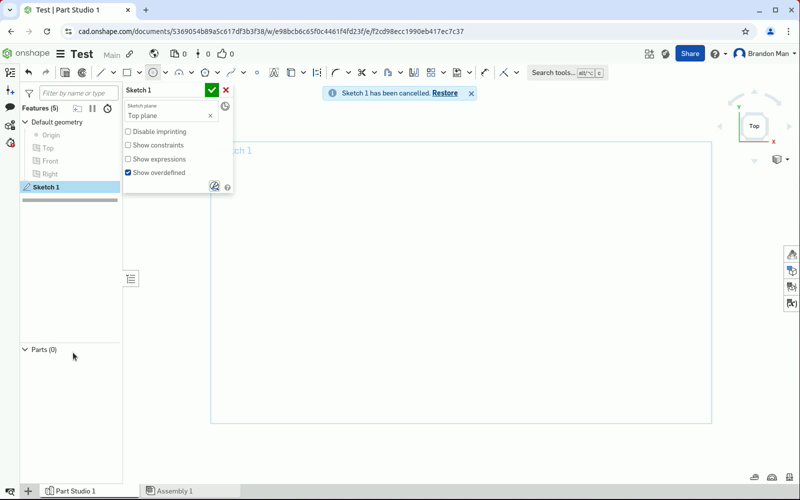
key_down(shift)
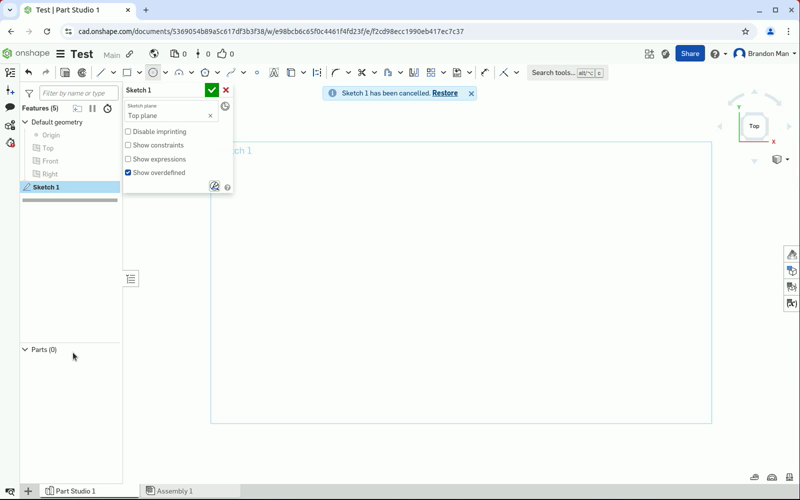
mouse_move(461, 282)
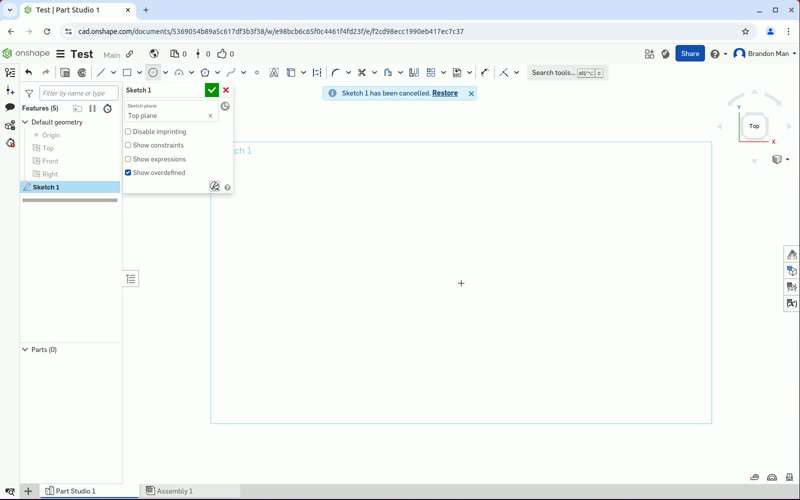
click(461, 282)
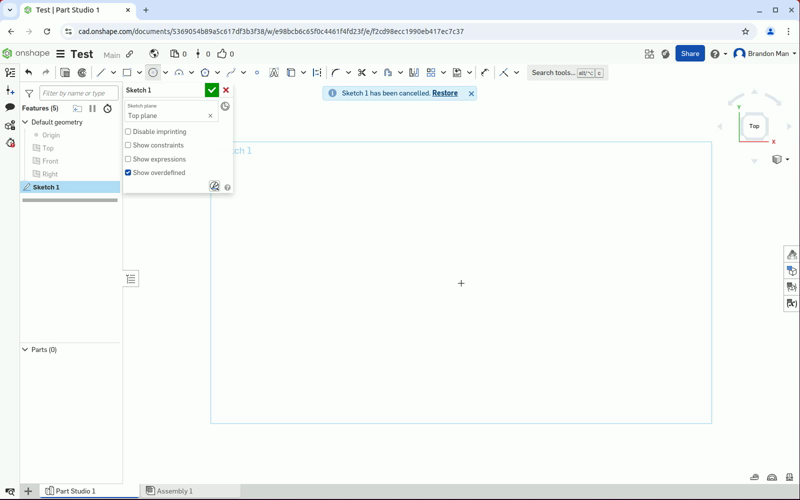
key_up(shift)
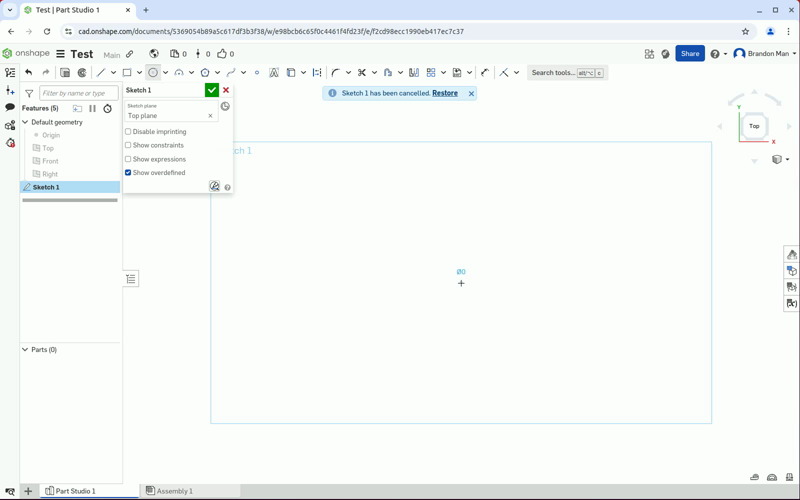
mouse_move(518, 282)
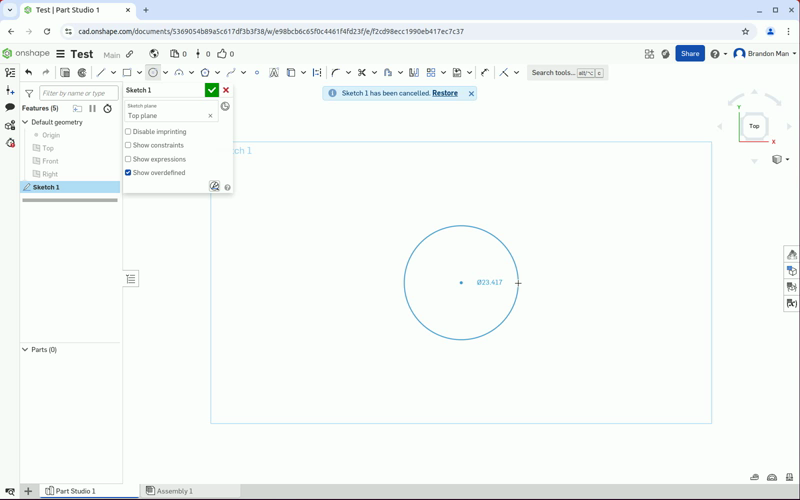
click(518, 282)
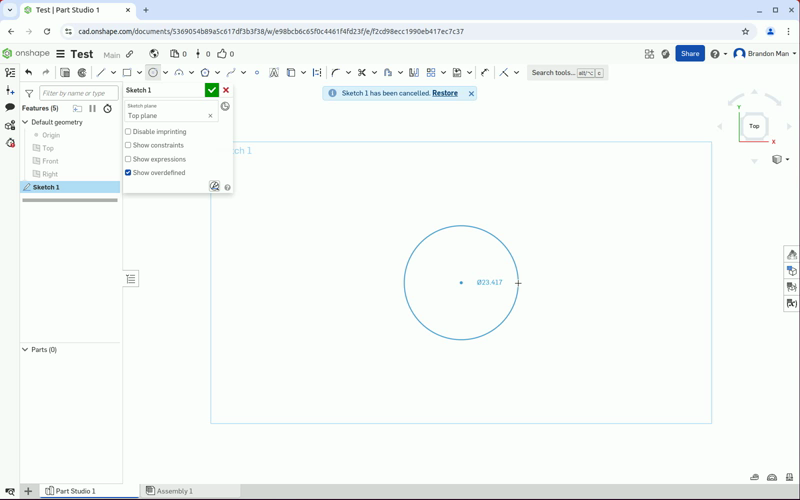
key(esc)
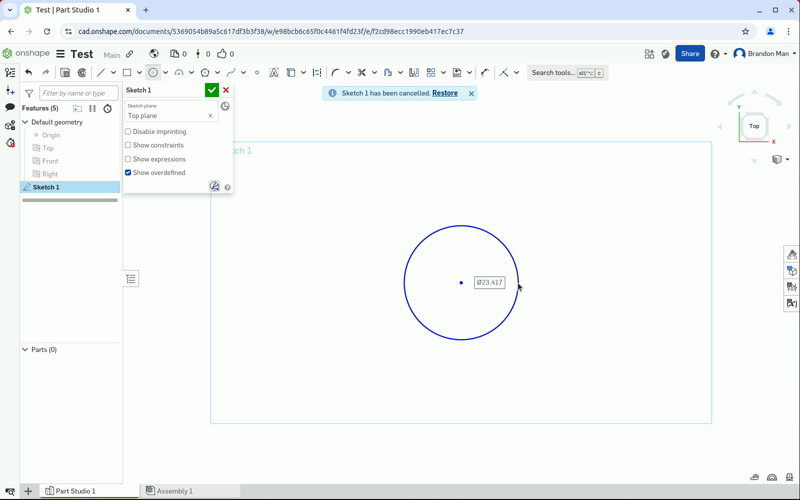
mouse_move(481, 320)
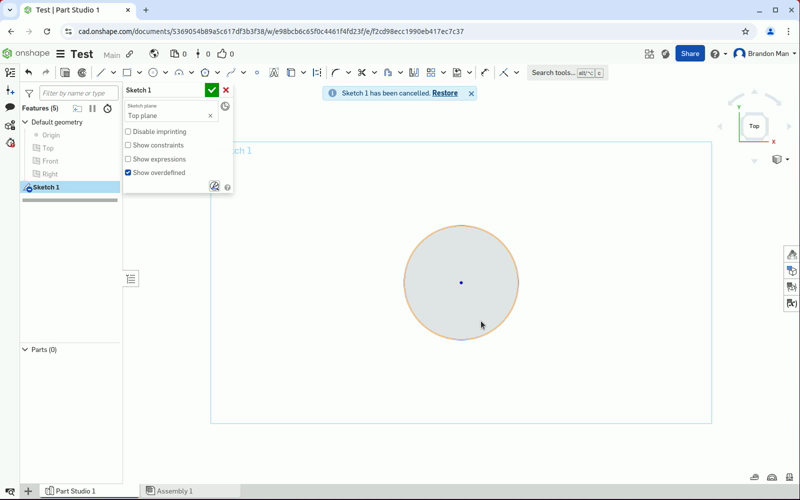
click(481, 320)
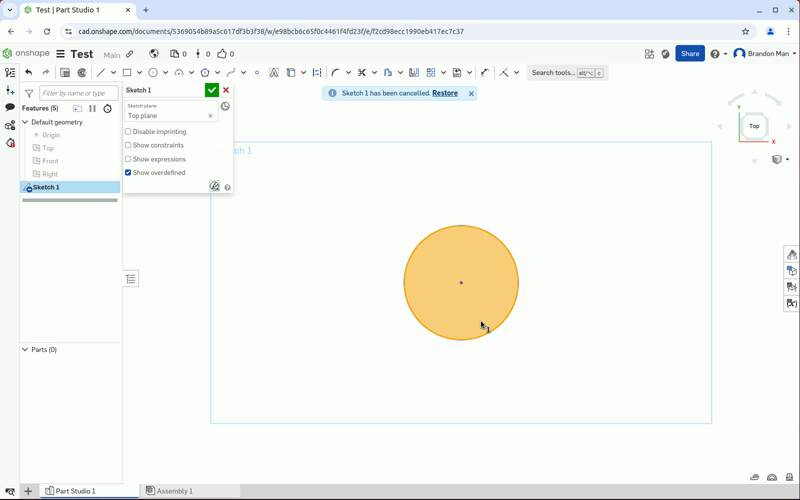
mouse_move(73, 352)
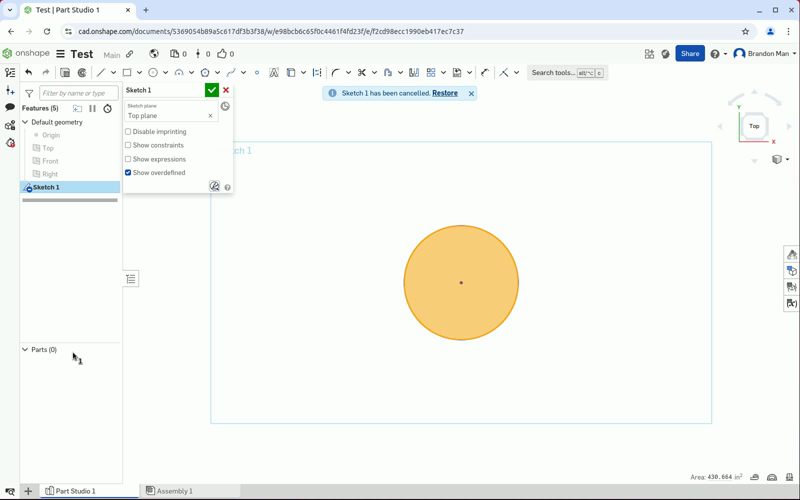
key(shift+y)
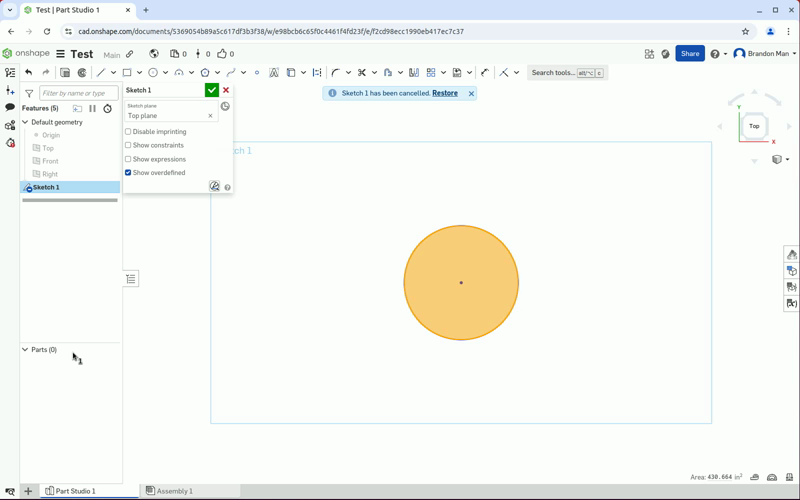
key(shift+e)
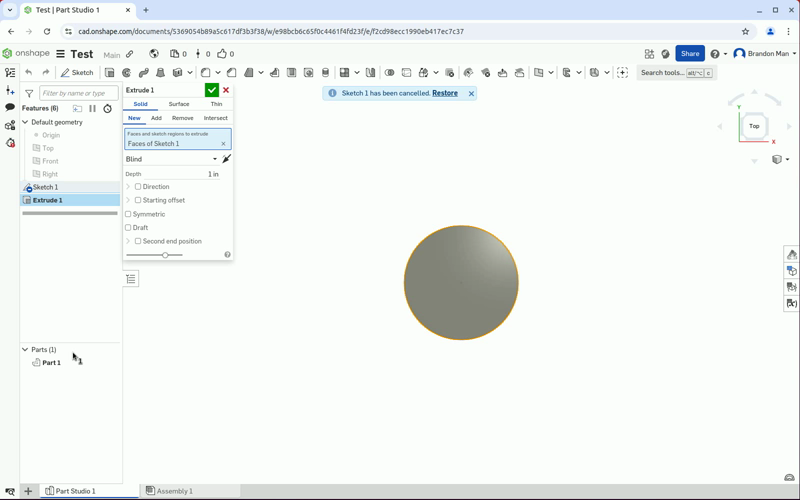
mouse_move(143, 106)
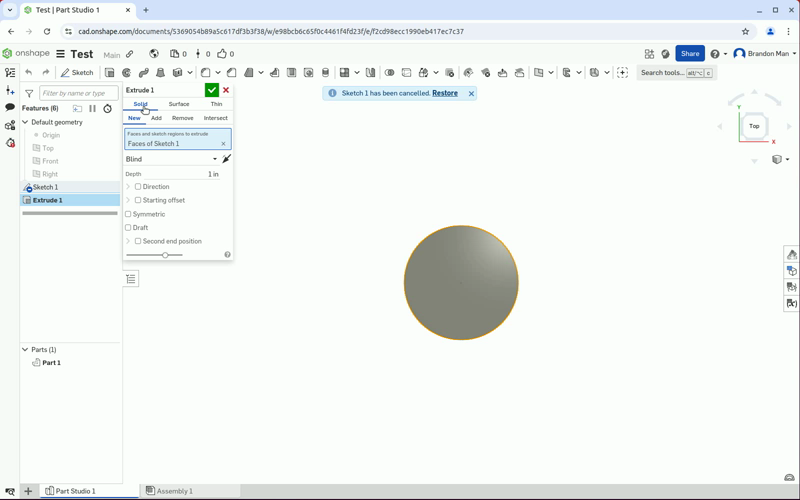
click(143, 106)
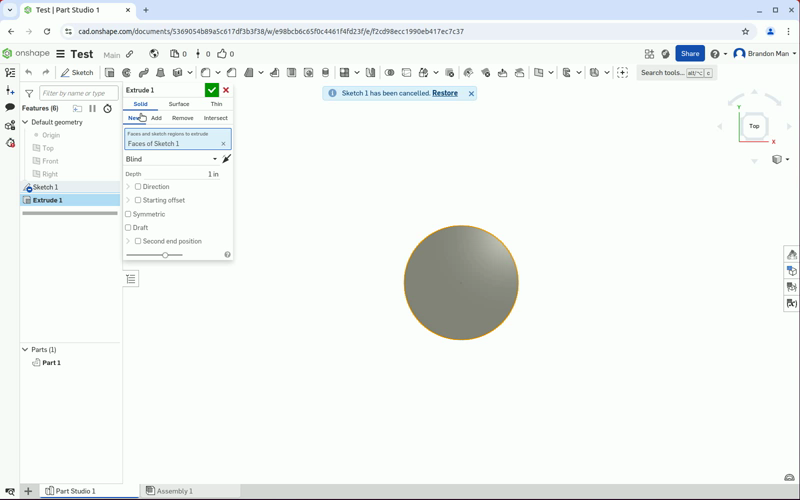
mouse_move(137, 120)
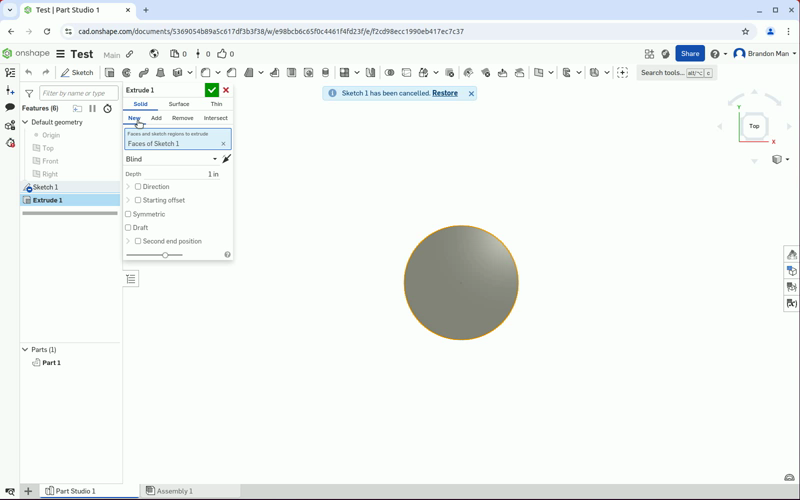
click(137, 120)
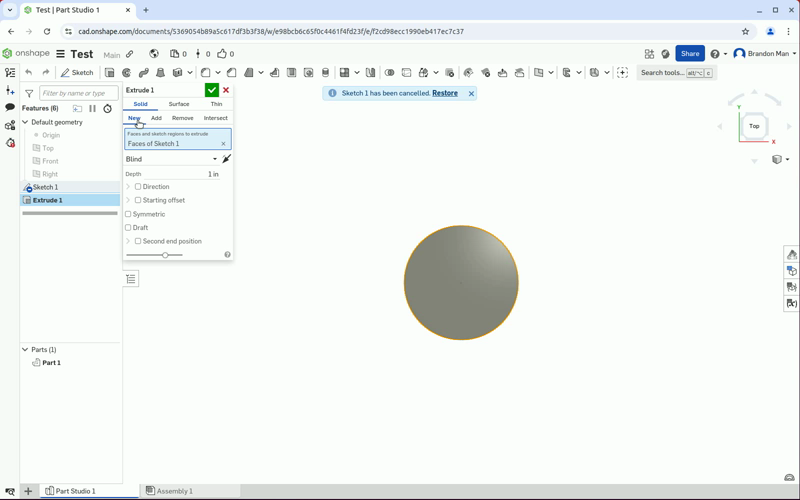
key(tab, 4)
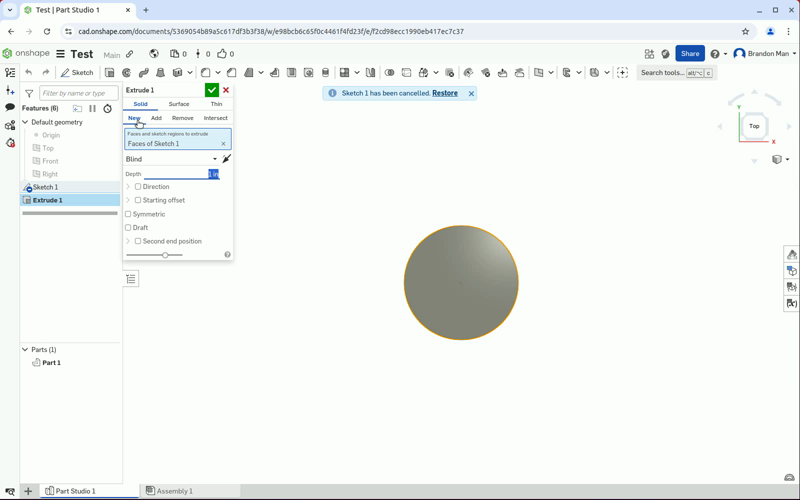
text(23.108)
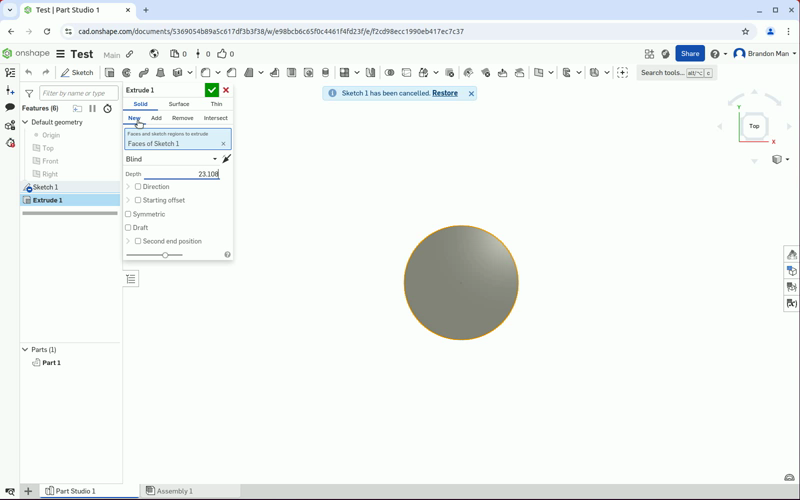
key(enter)
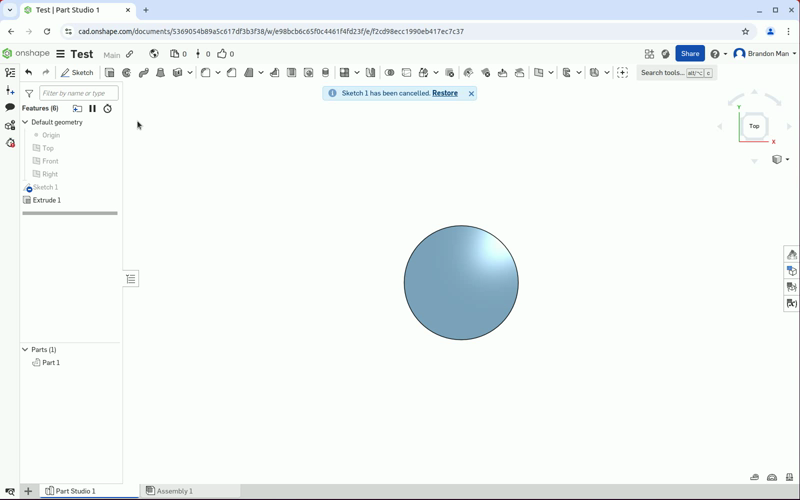
key(shift+h)
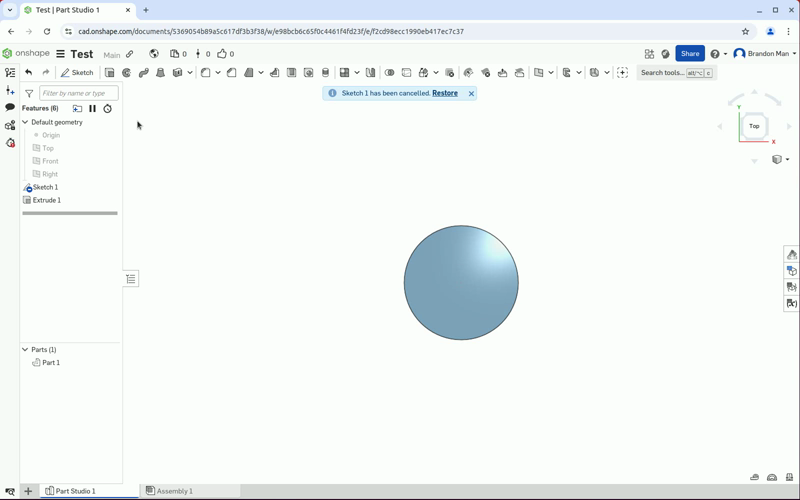
key(shift+h)
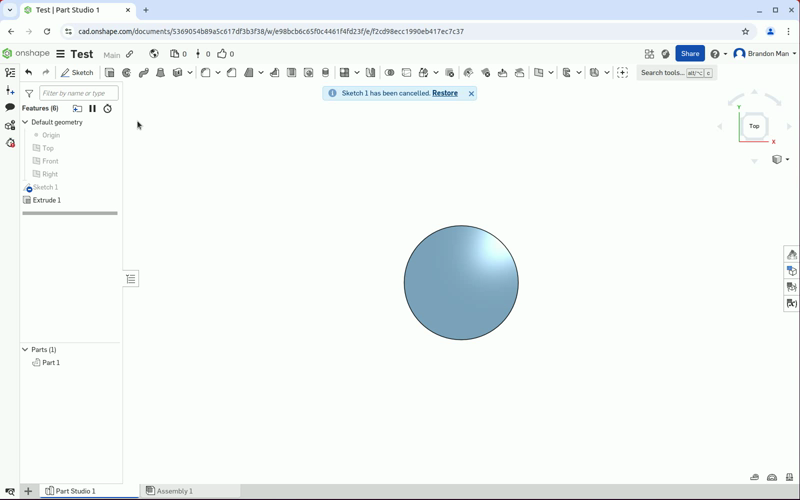
mouse_move(73, 189)
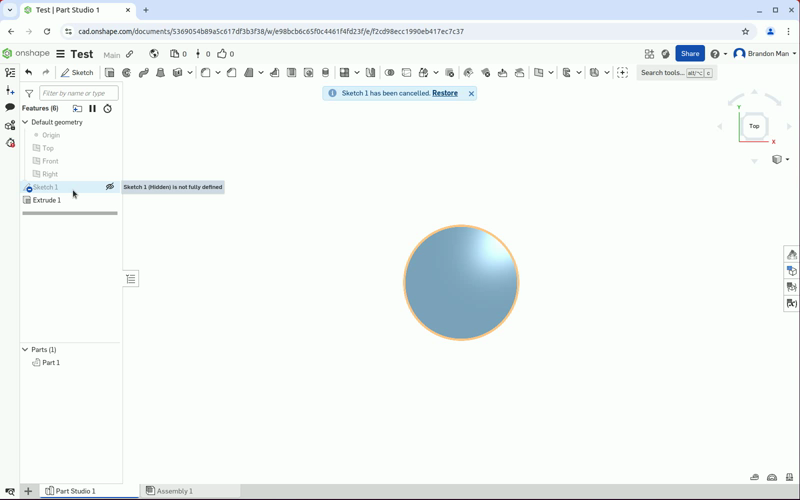
click(73, 189)
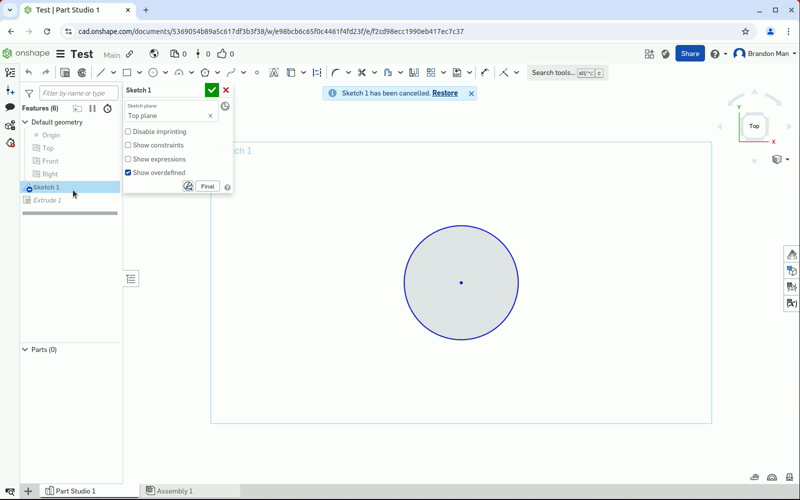
mouse_move(229, 92)
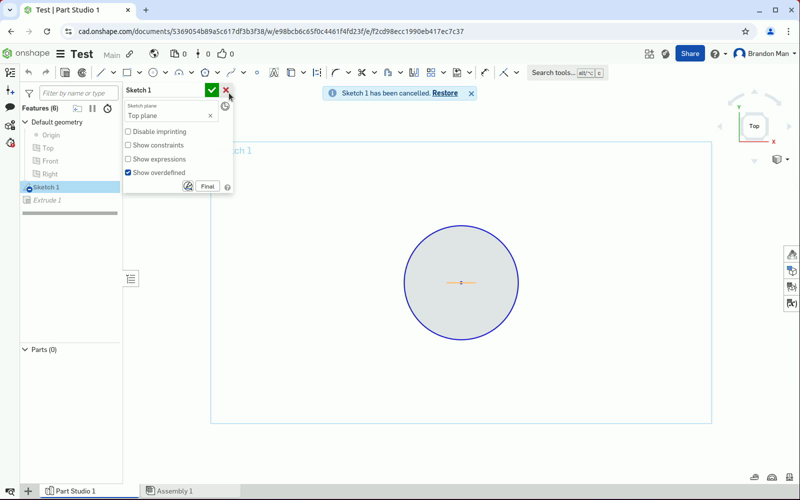
click(229, 92)
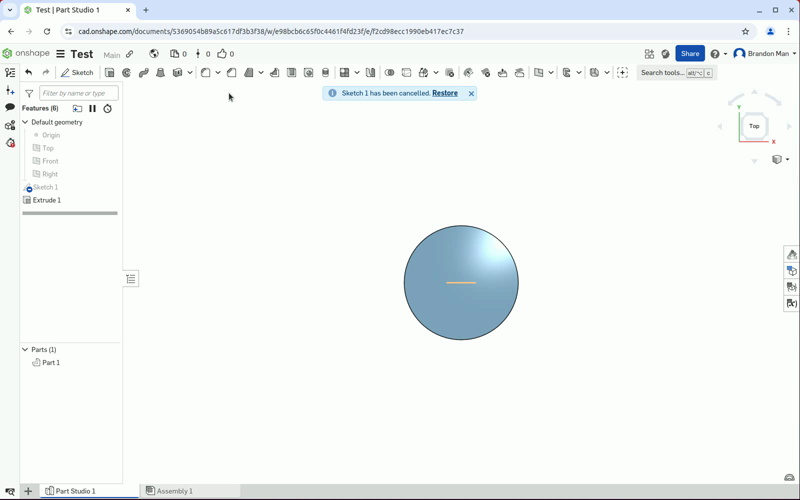
mouse_move(541, 75)
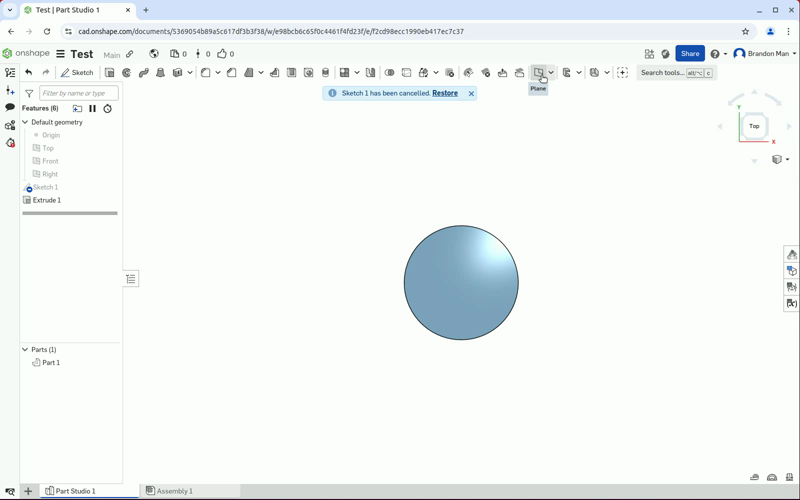
click(541, 75)
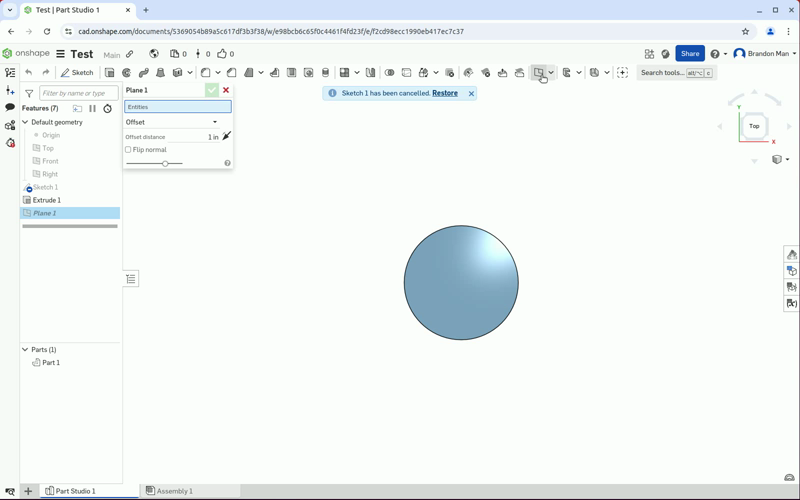
mouse_move(73, 150)
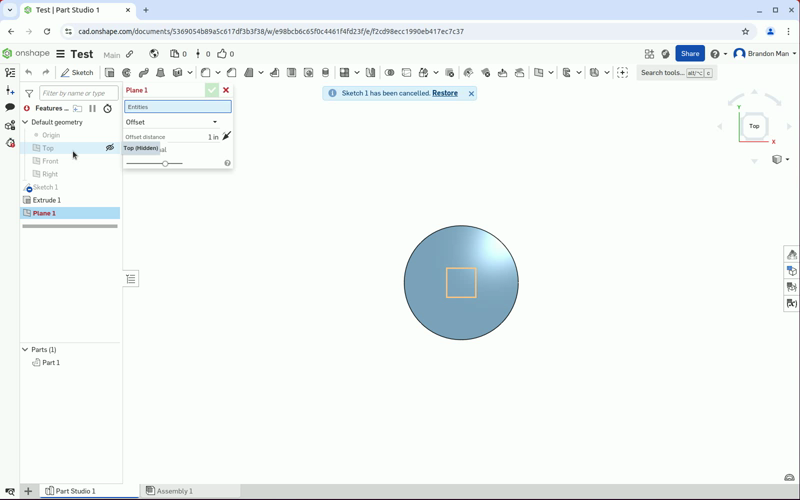
click(73, 150)
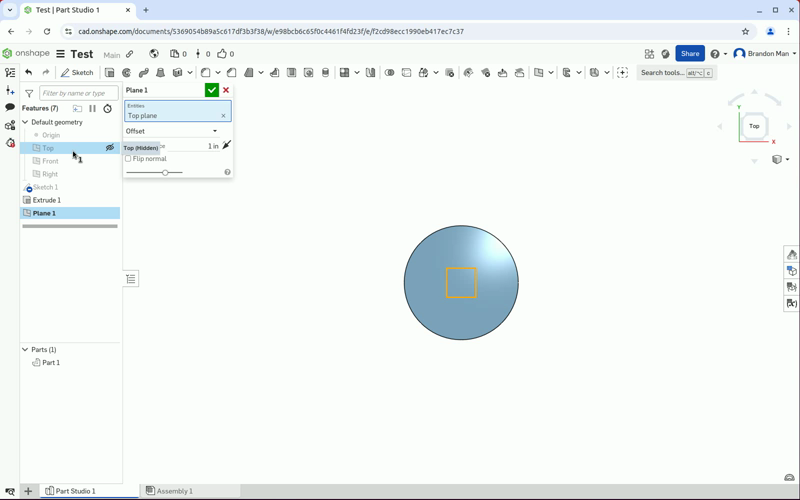
key(tab, 2)
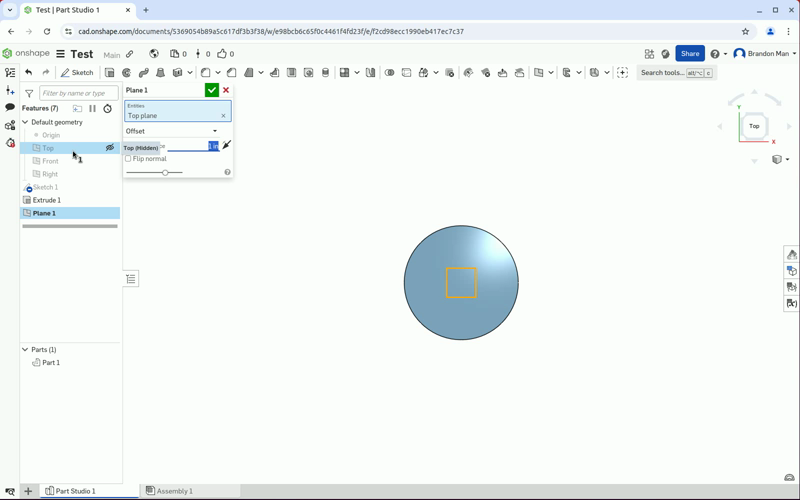
text(23.108)
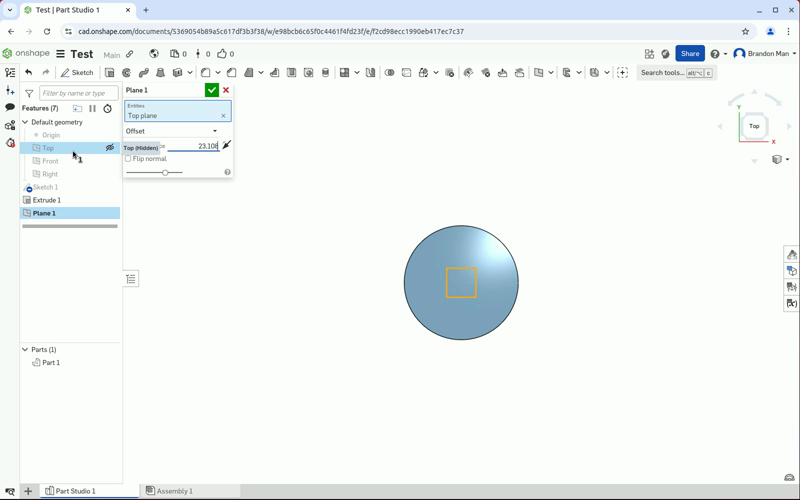
key(enter, 2)
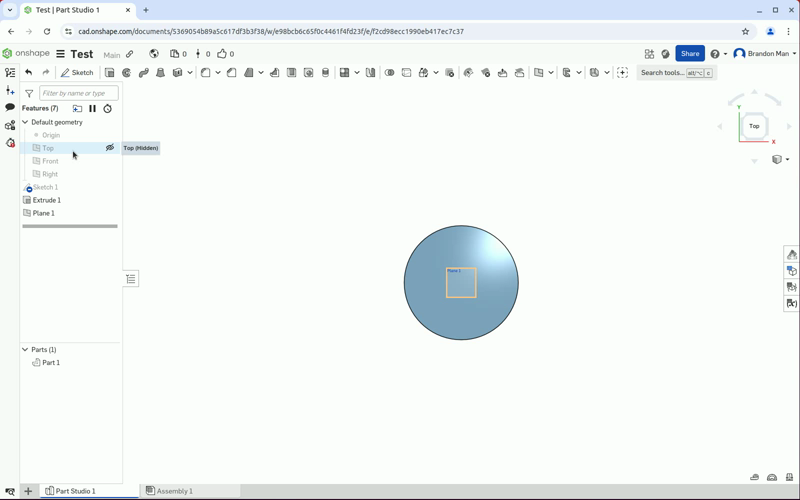
key(shift+s)
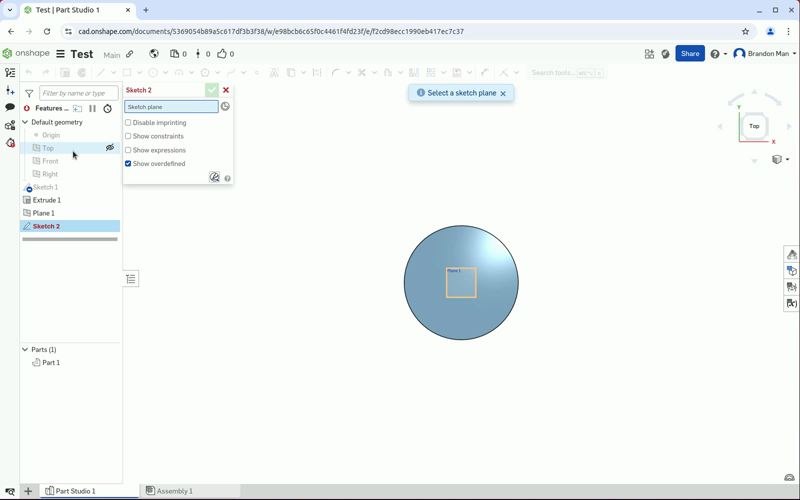
mouse_move(73, 215)
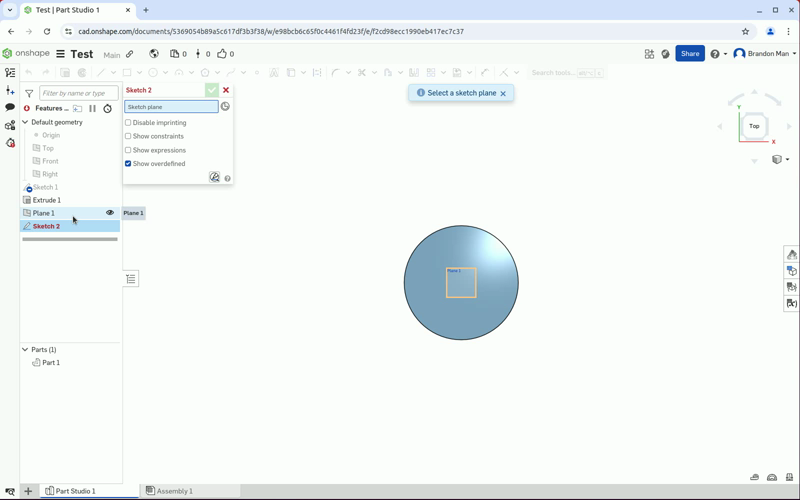
click(73, 215)
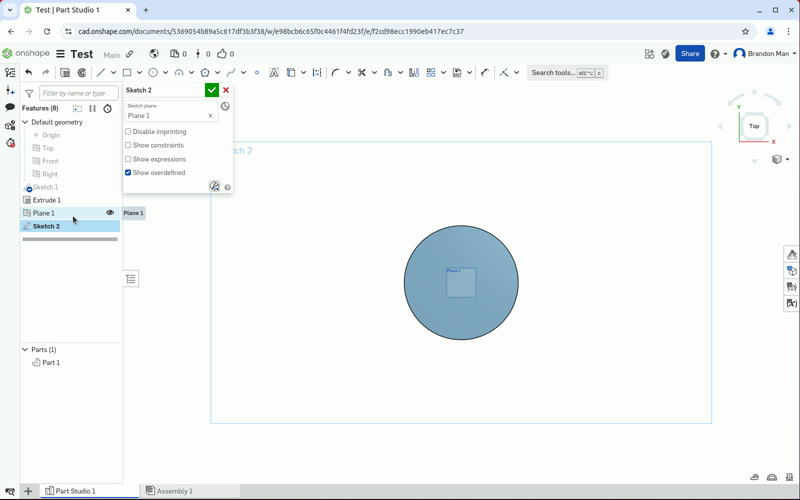
mouse_move(73, 352)
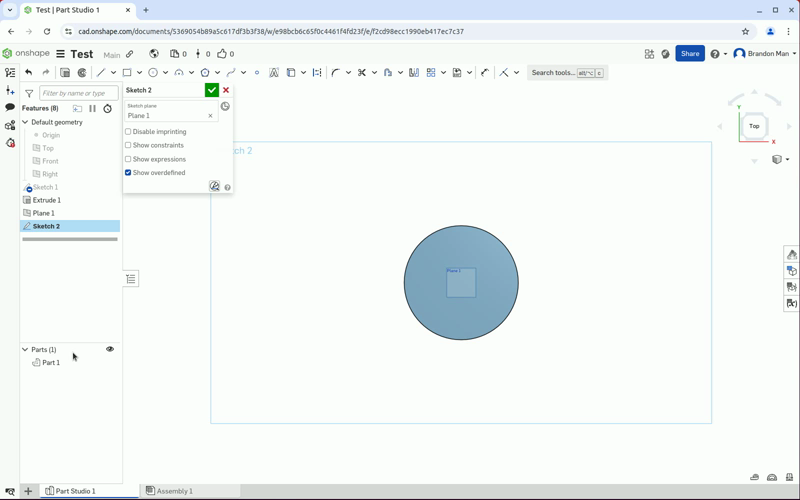
key(y)
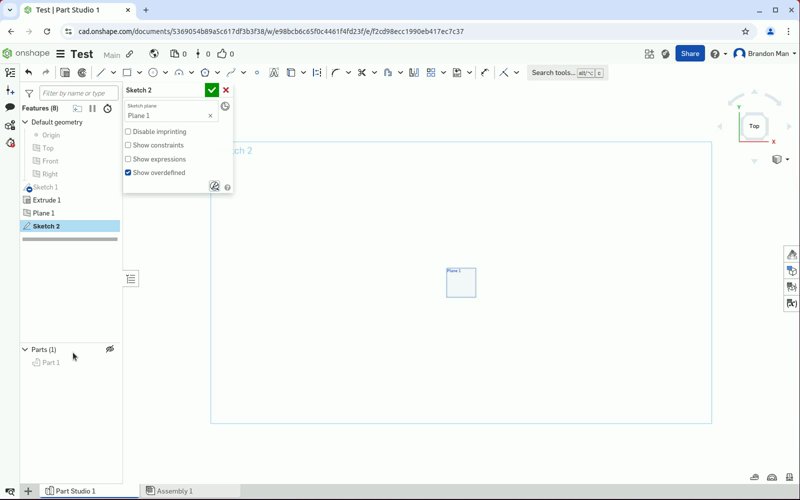
key(c)
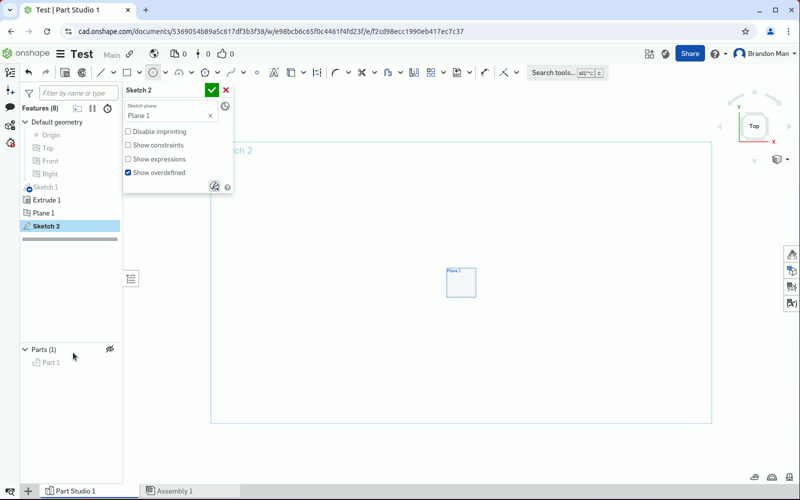
key_down(shift)
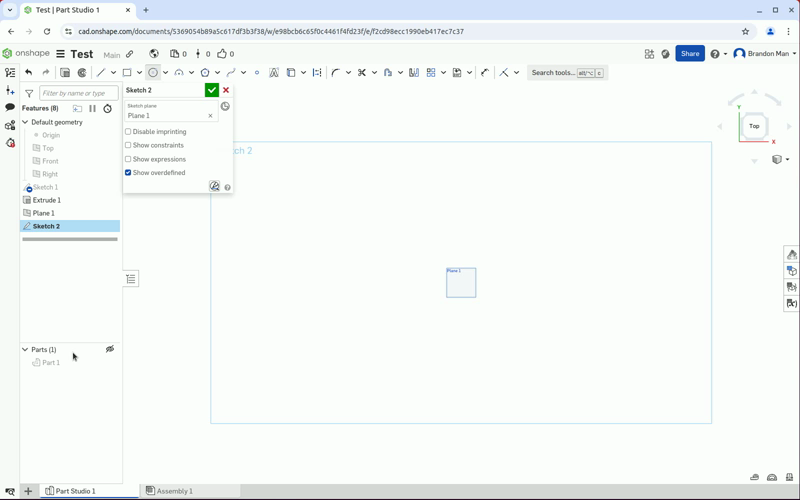
mouse_move(461, 282)
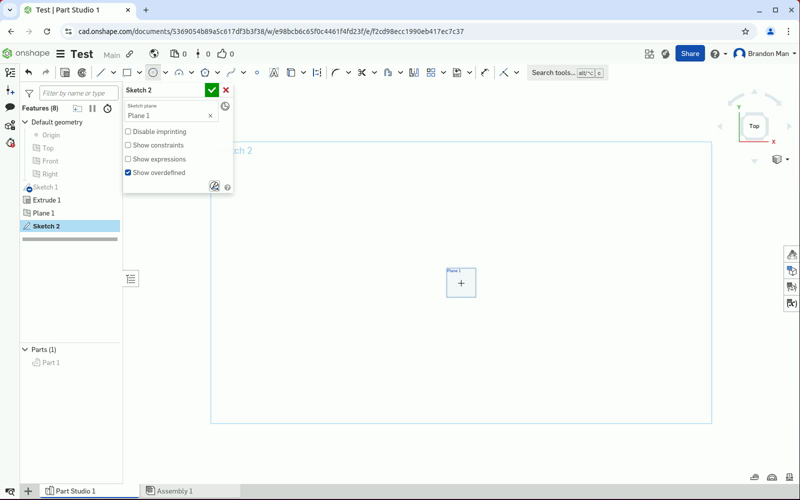
click(461, 282)
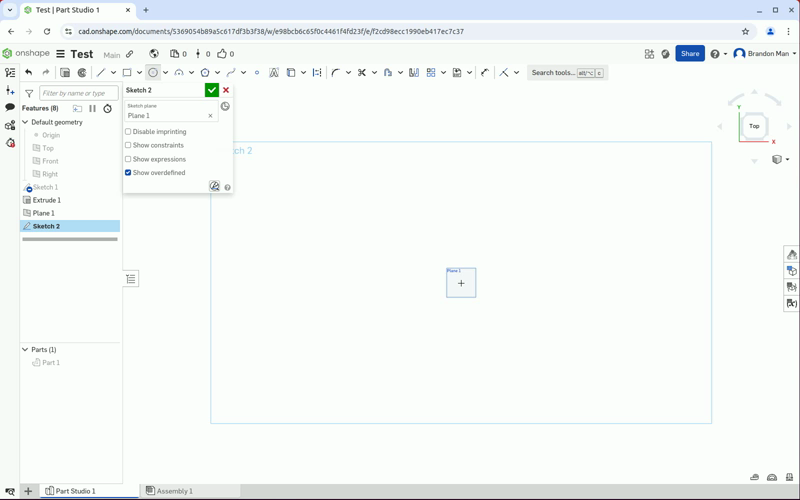
key_up(shift)
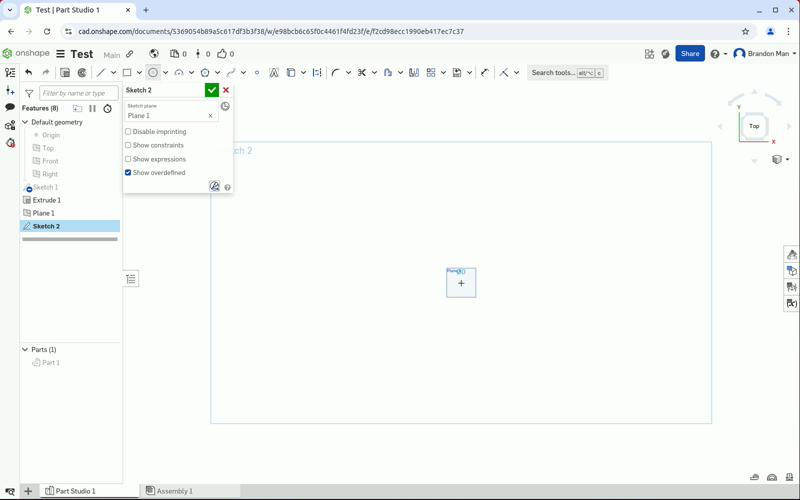
mouse_move(490, 282)
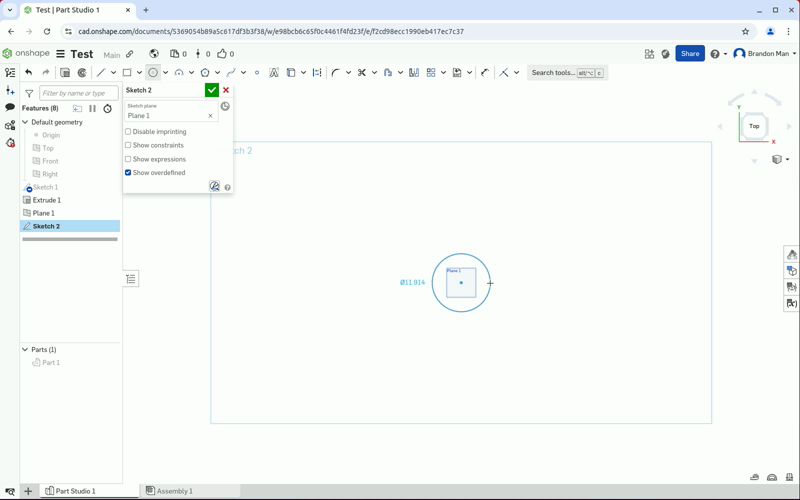
click(490, 282)
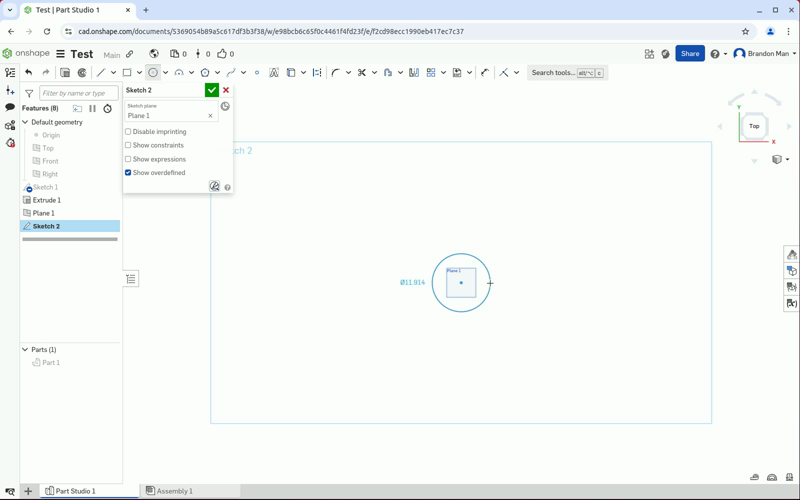
key(esc)
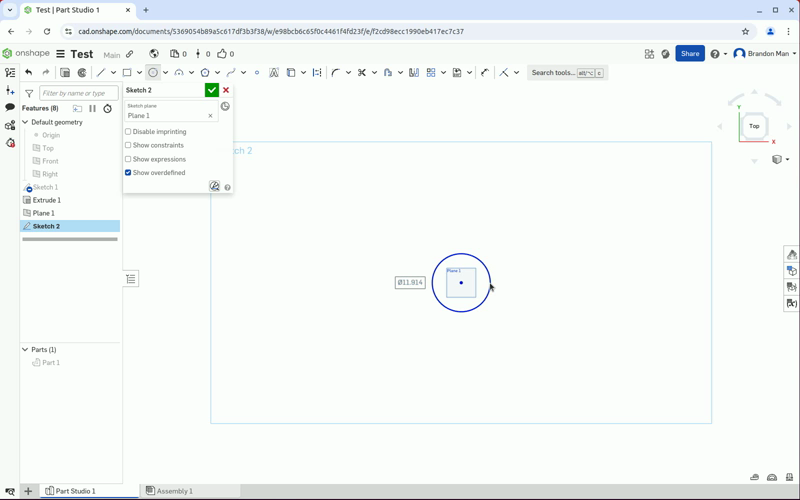
mouse_move(467, 305)
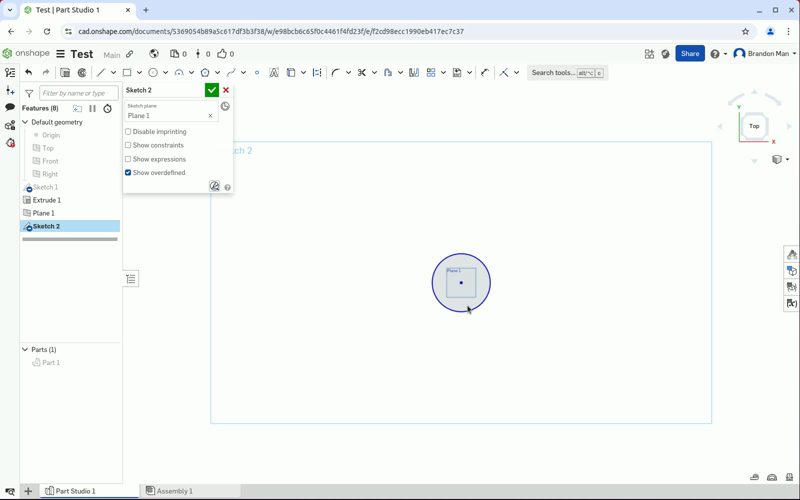
click(467, 305)
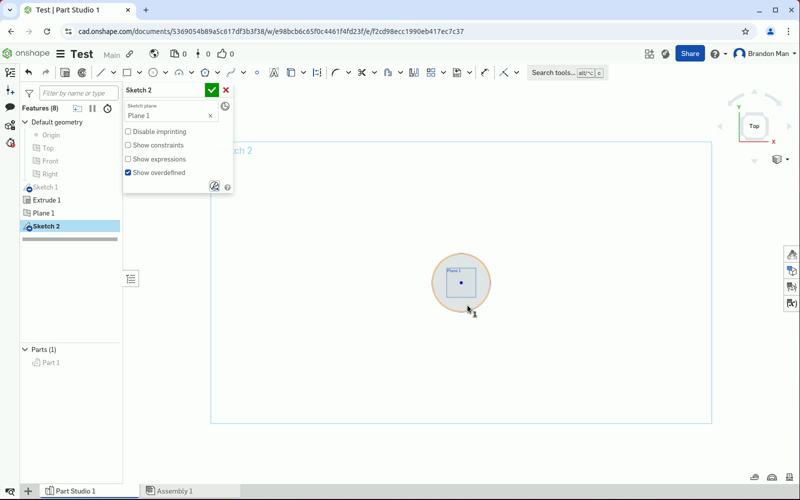
mouse_move(73, 352)
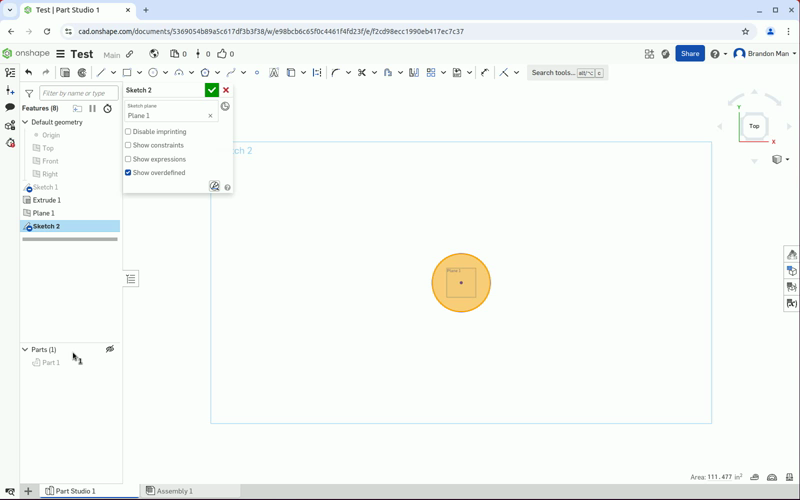
key(shift+y)
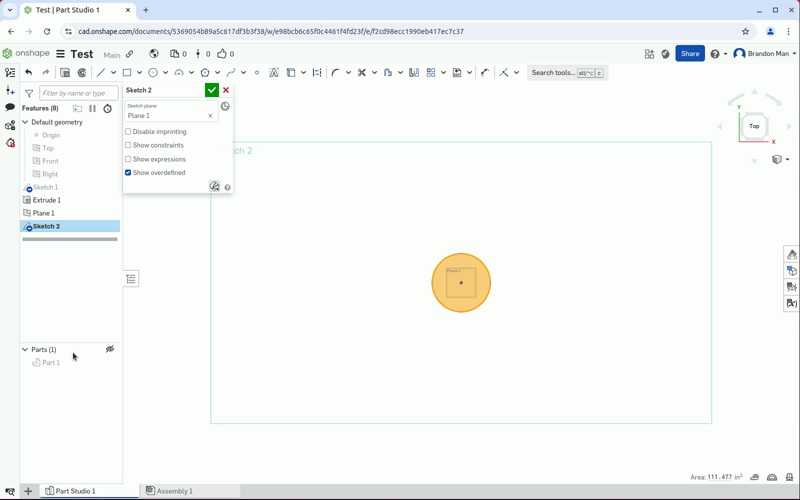
key(shift+e)
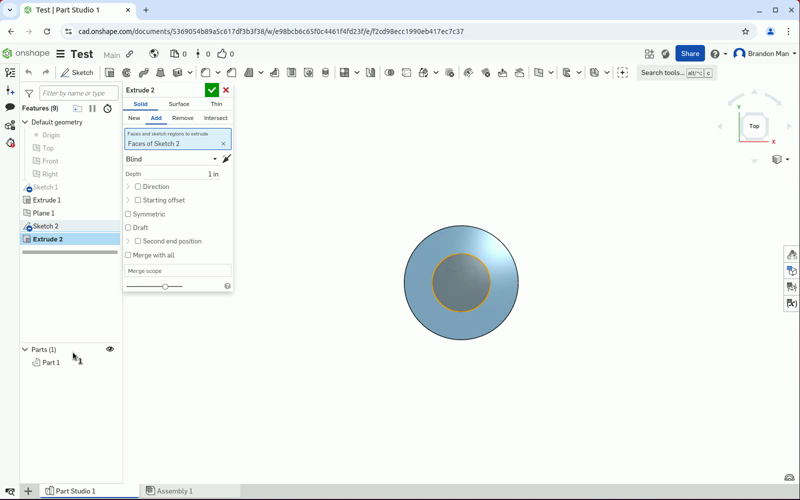
mouse_move(143, 106)
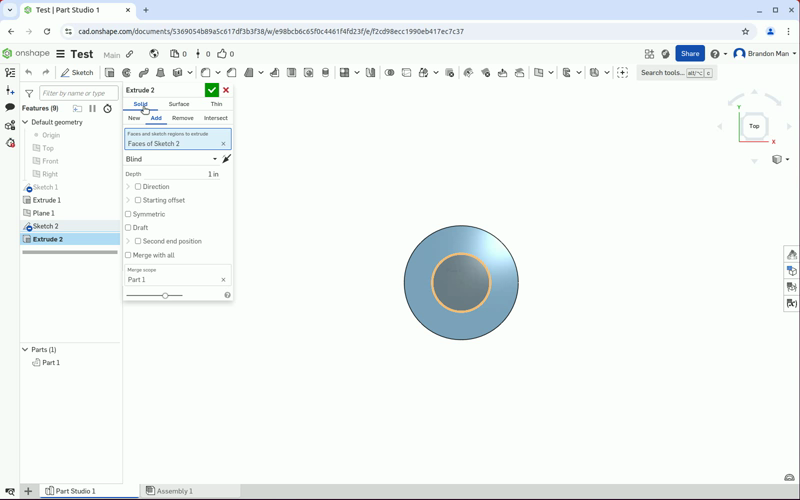
click(143, 106)
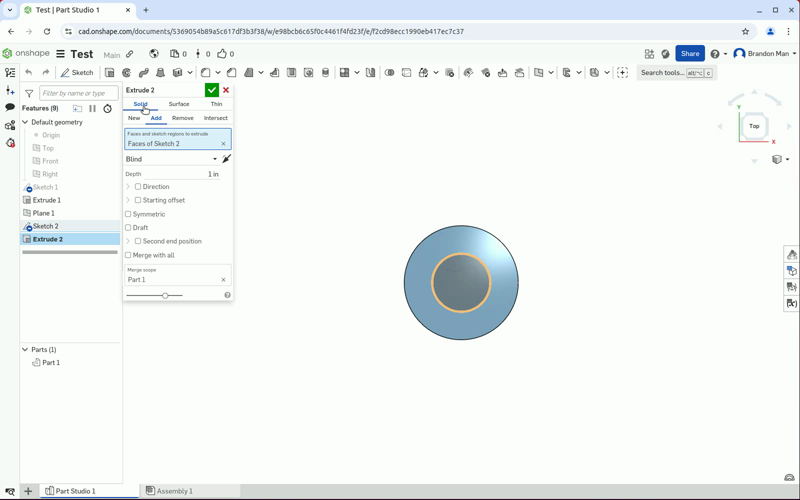
mouse_move(186, 120)
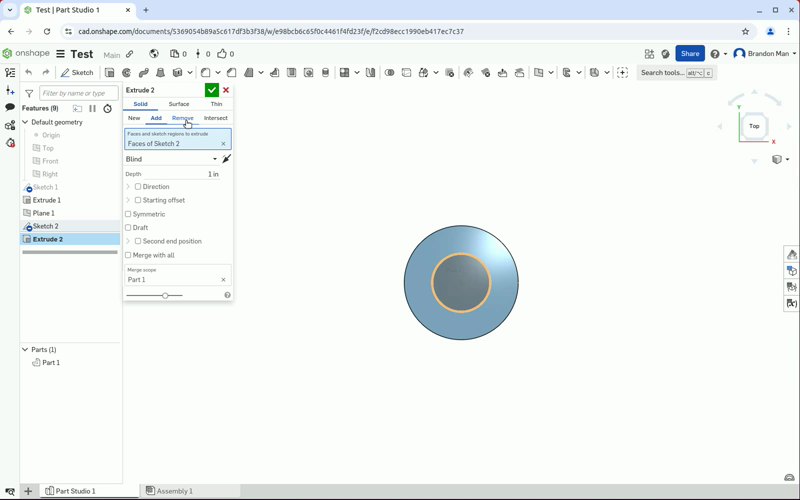
click(186, 120)
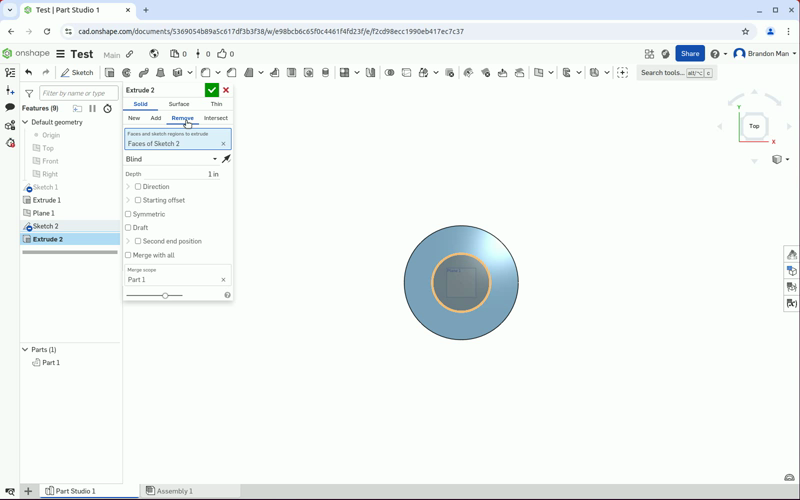
key(tab, 4)
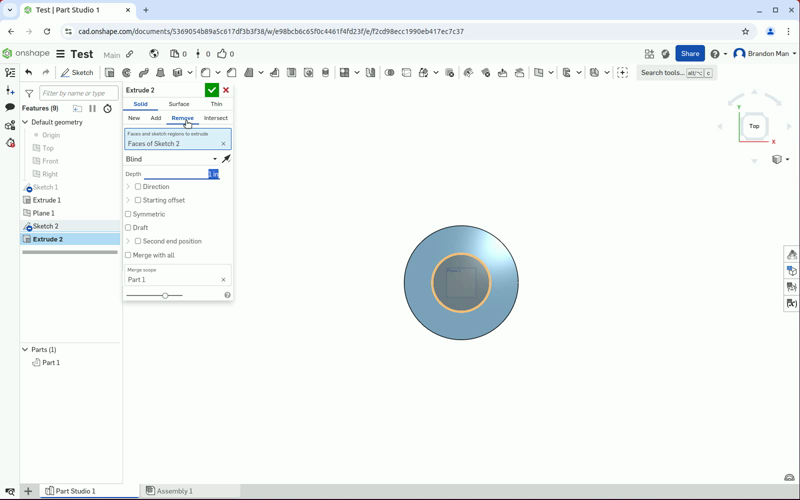
text(11.554)
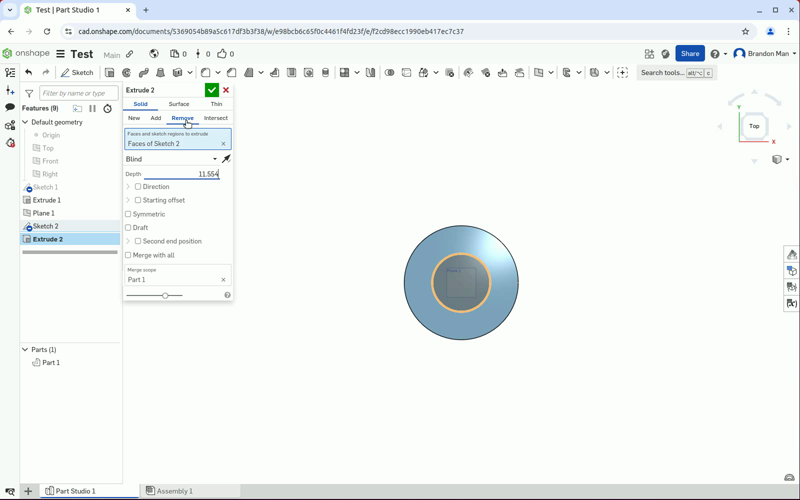
key(tab, 6)
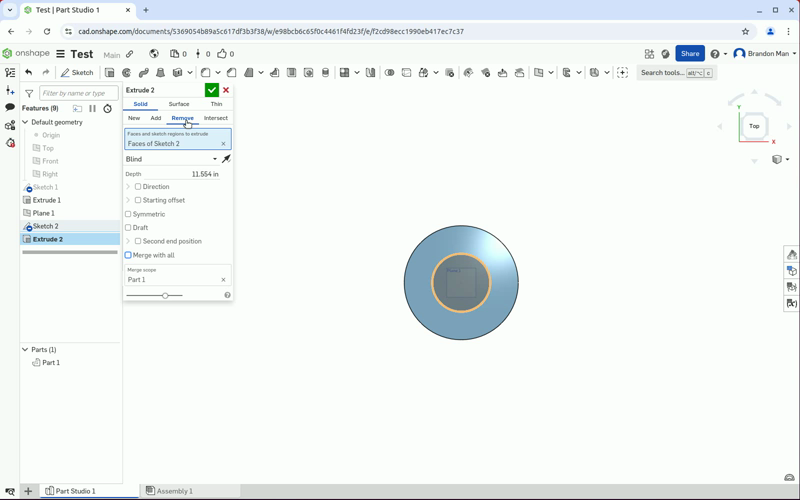
key(space)
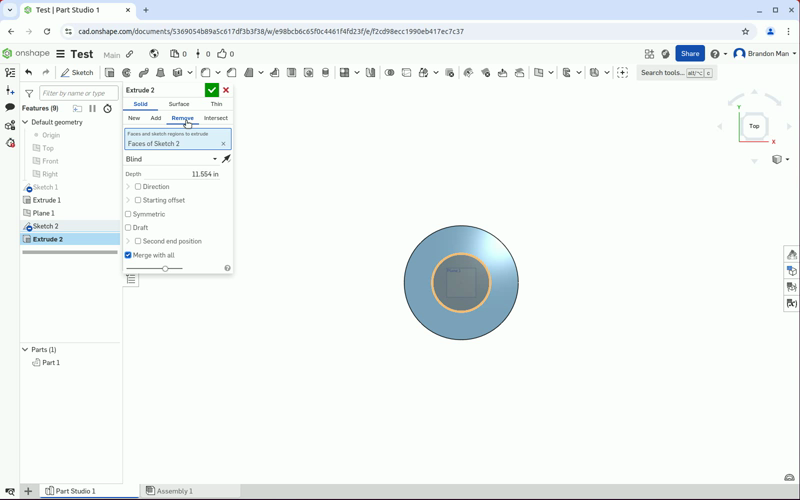
key(enter)
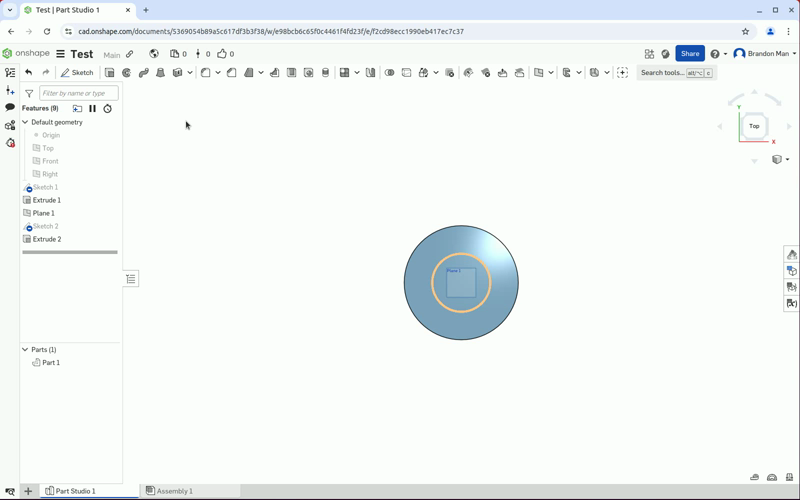
key(shift+h)
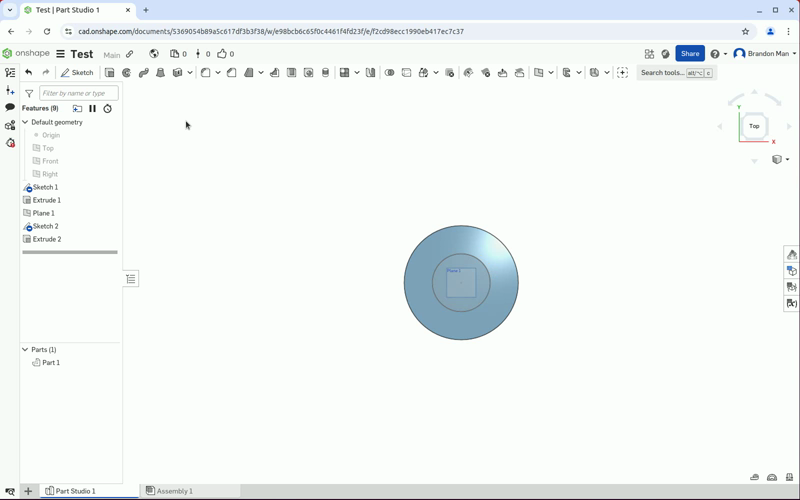
key(shift+h)
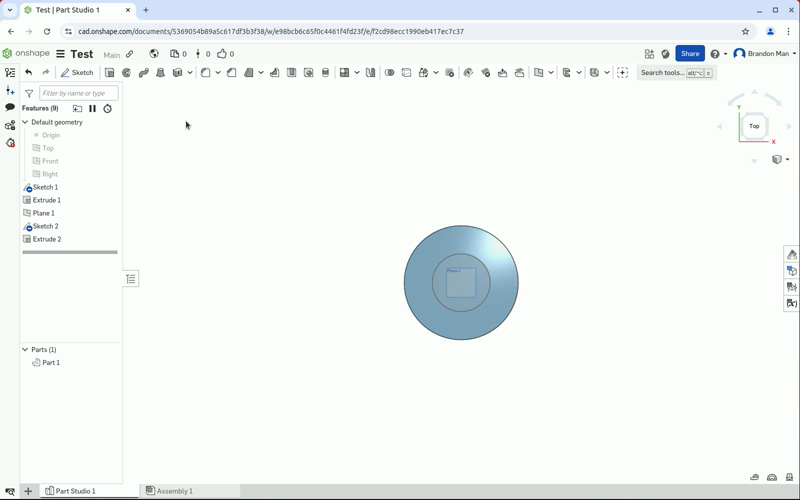
key(shift+7)
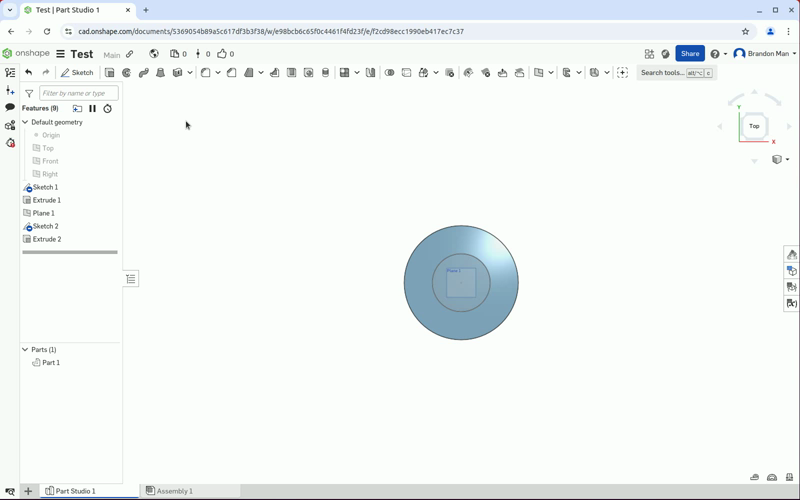
key(up, 3)
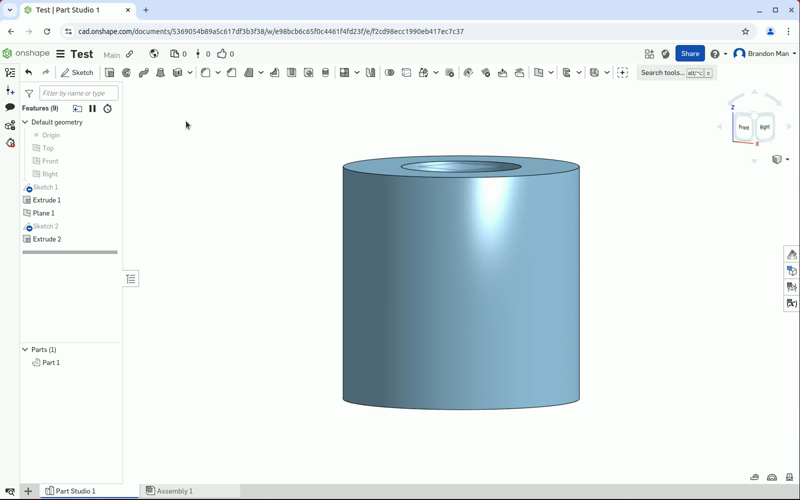
key(left, 3)
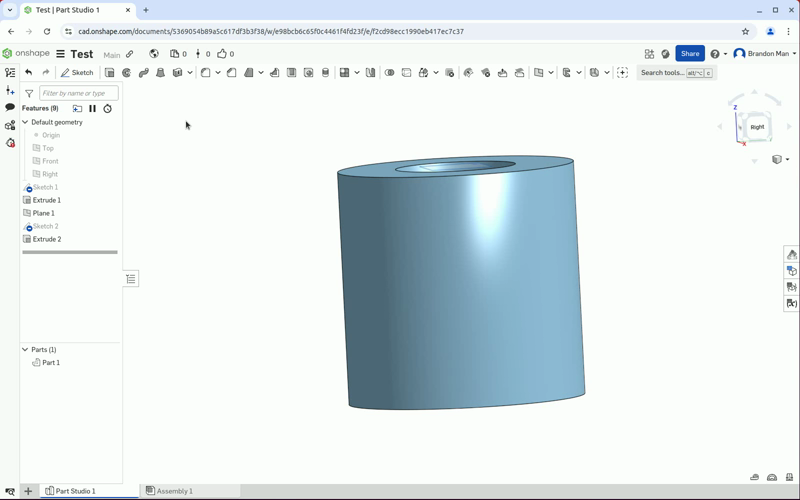
key(right, 3)
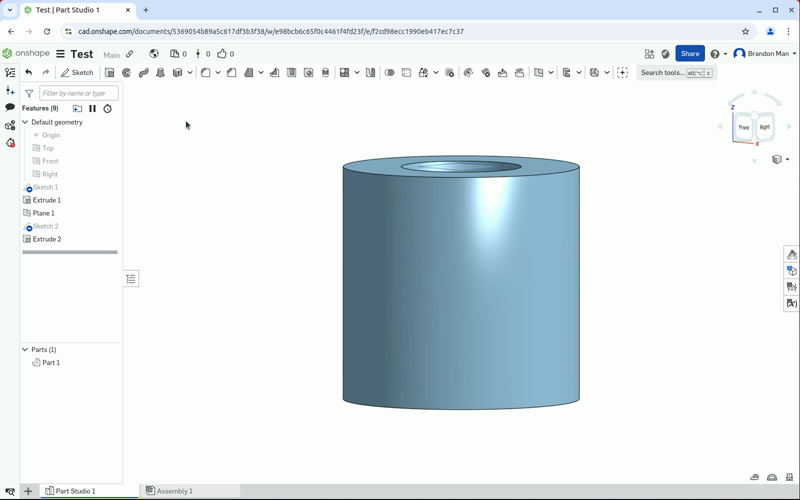
key(down, 3)
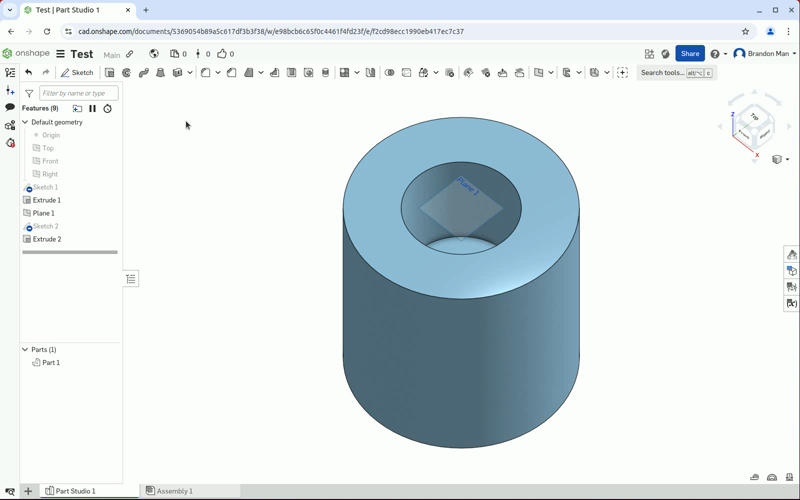
mouse_move(73, 189)
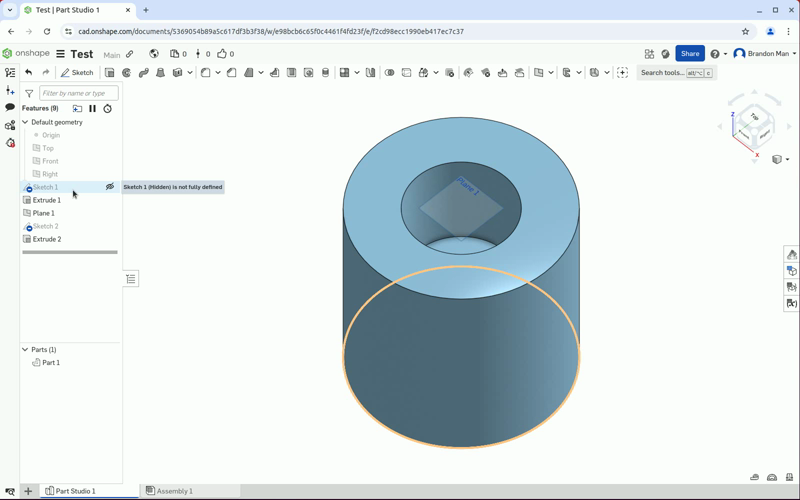
click(73, 189)